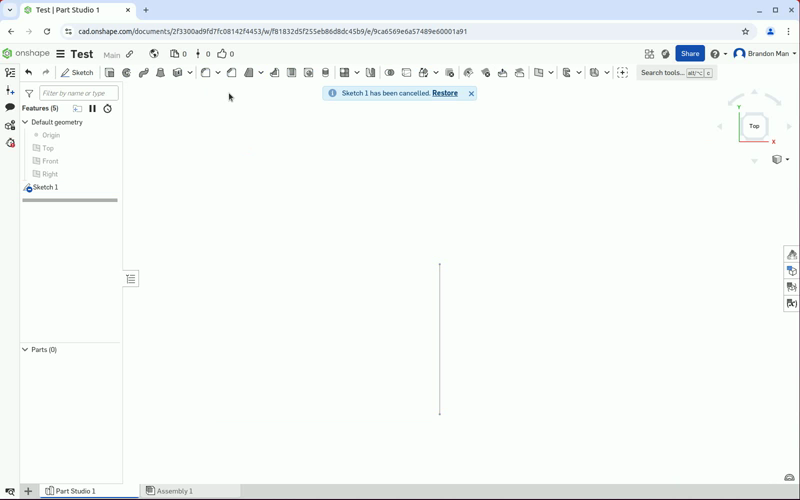
key(shift+h)
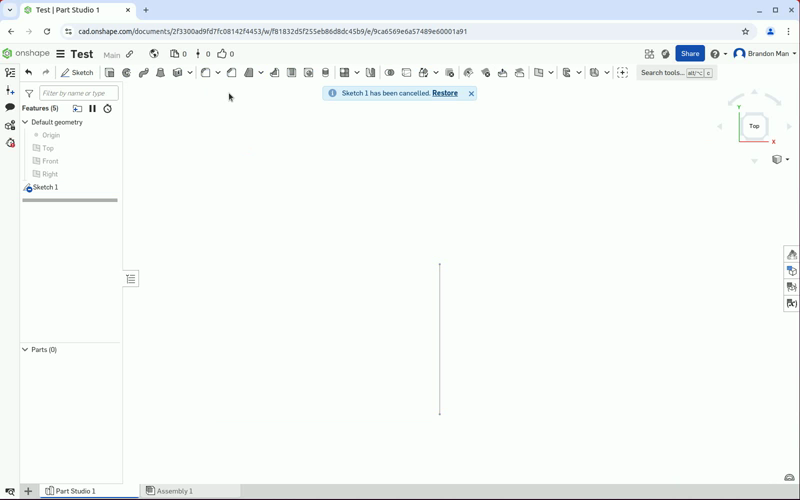
key(shift+s)
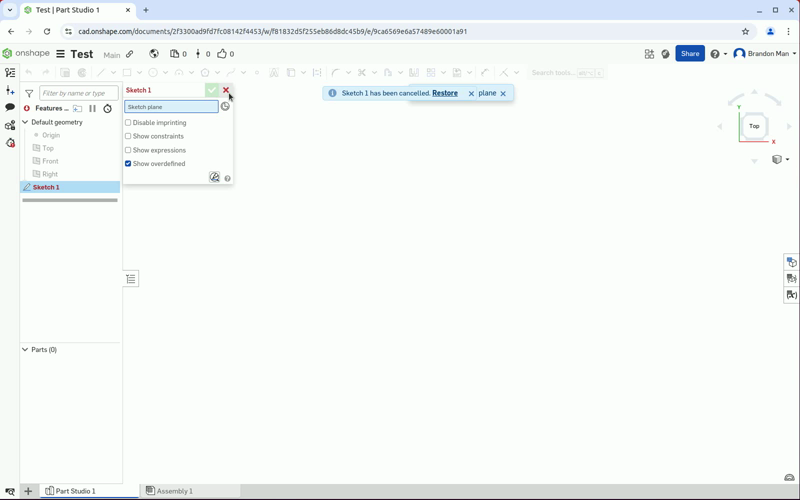
mouse_move(73, 150)
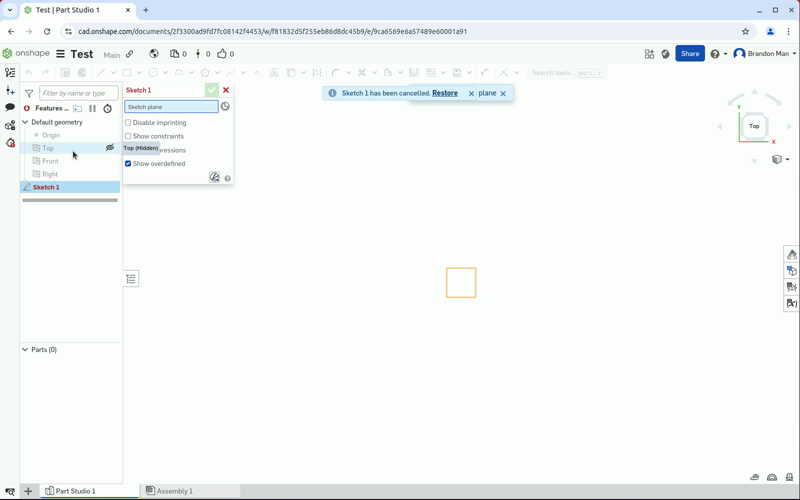
click(73, 150)
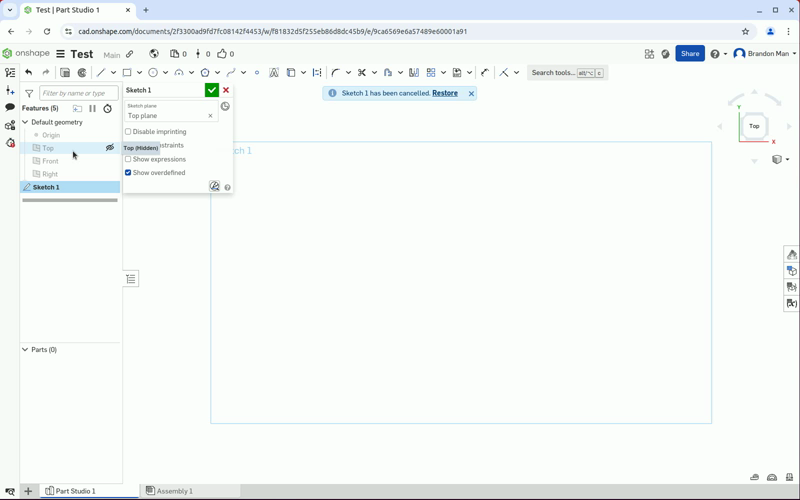
mouse_move(73, 352)
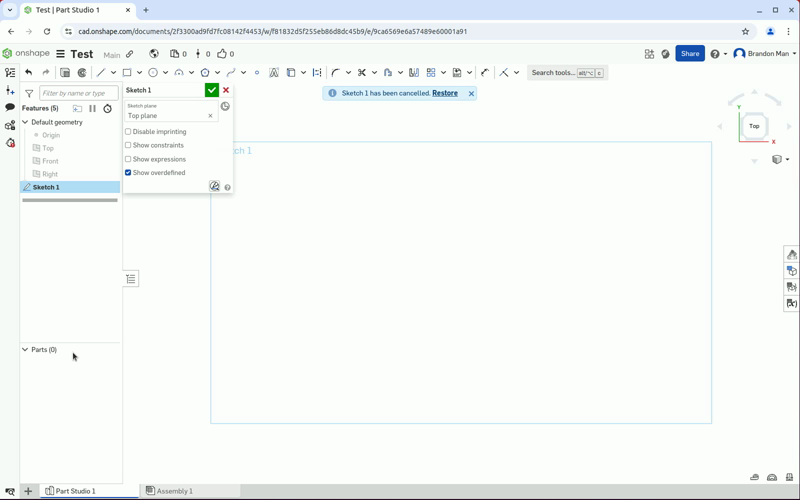
key(y)
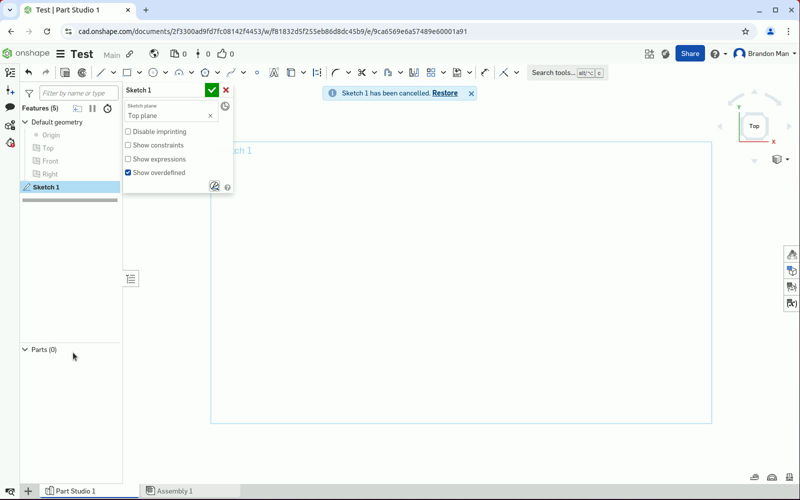
key(c)
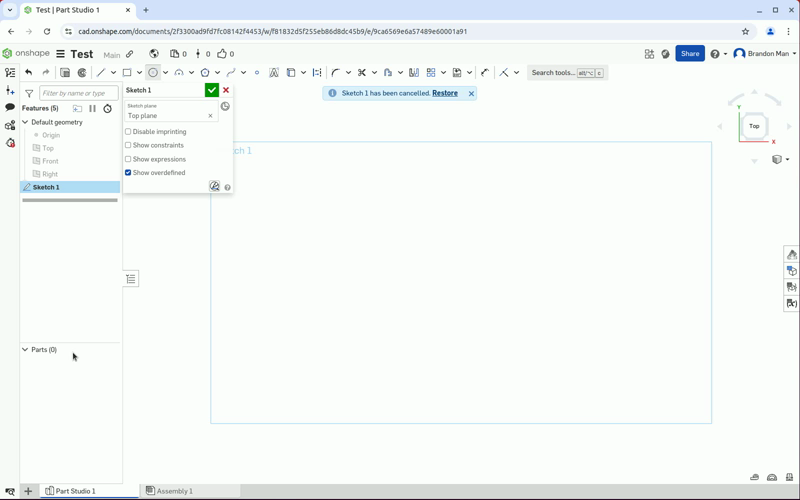
key_down(shift)
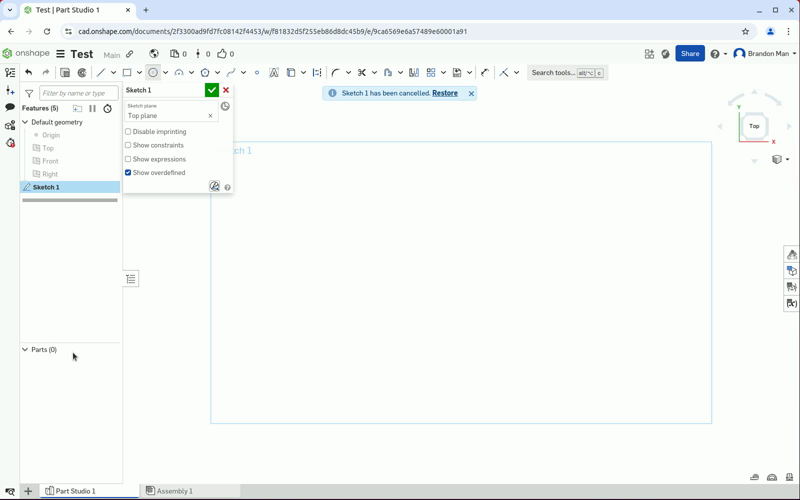
mouse_move(460, 282)
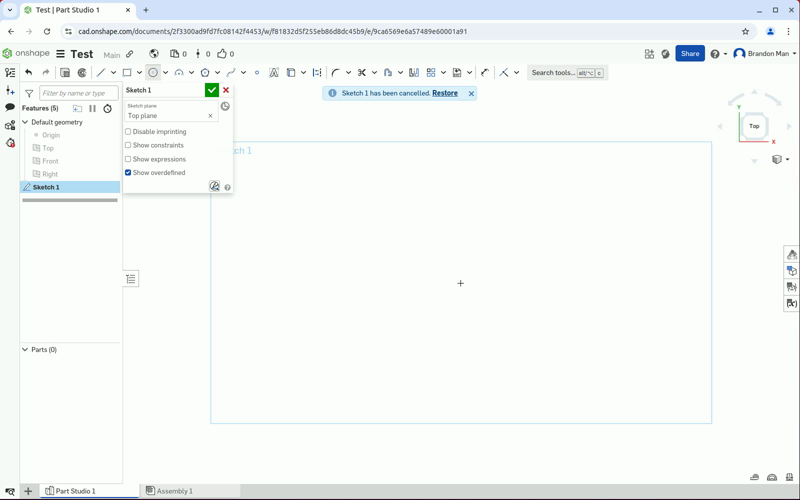
click(460, 282)
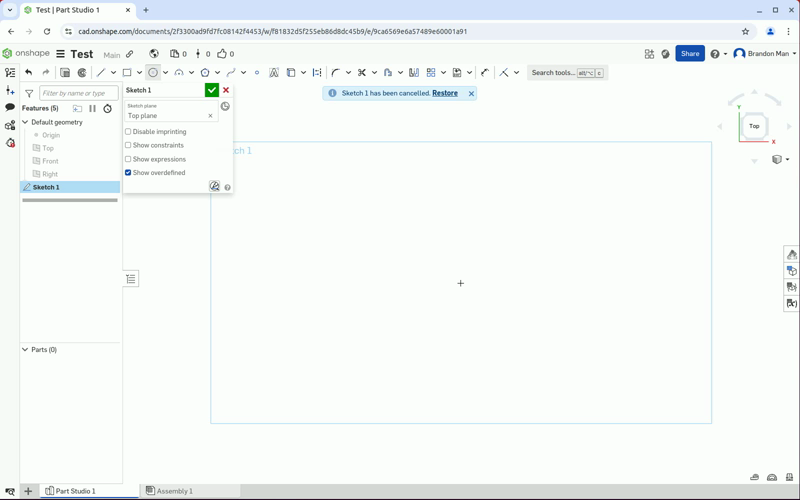
key_up(shift)
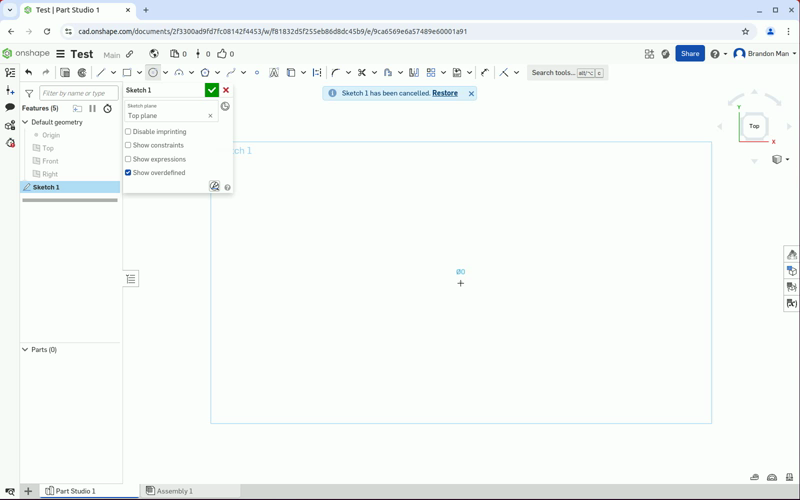
mouse_move(506, 282)
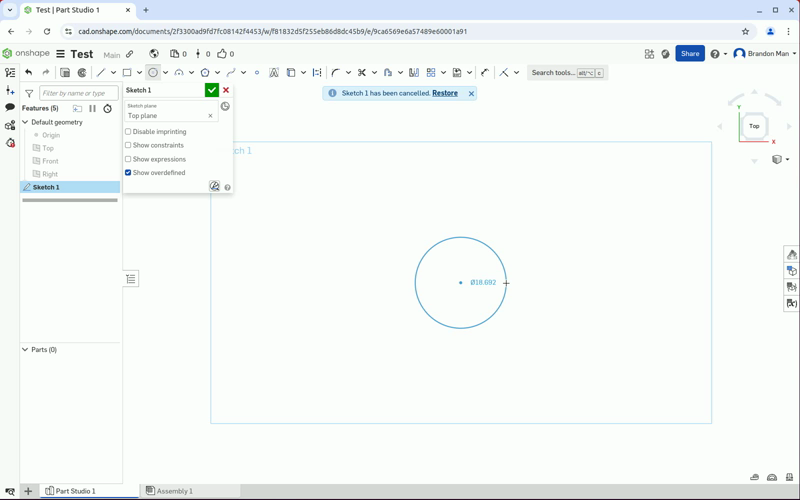
click(506, 282)
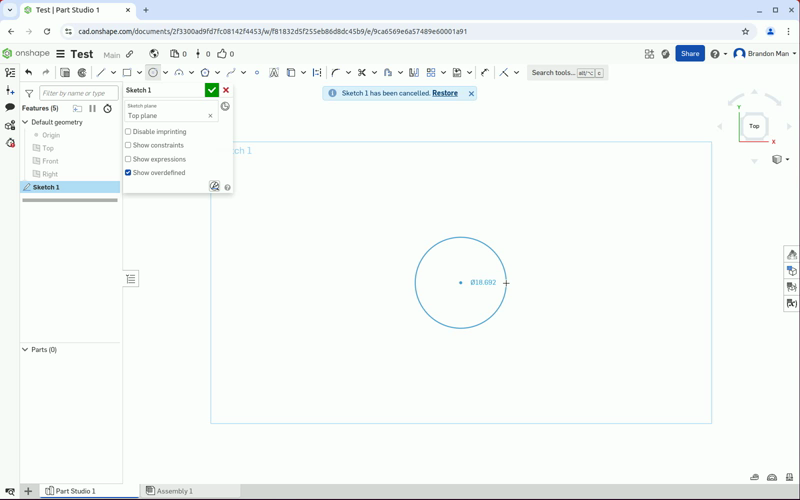
key(esc)
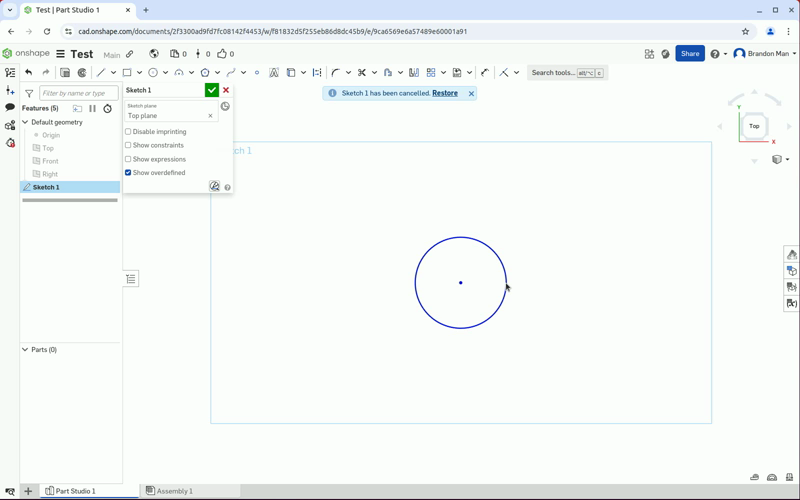
mouse_move(423, 271)
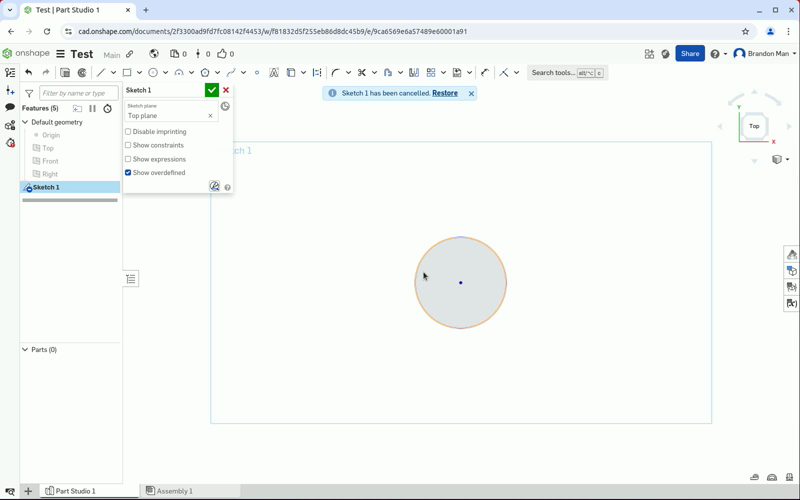
click(423, 271)
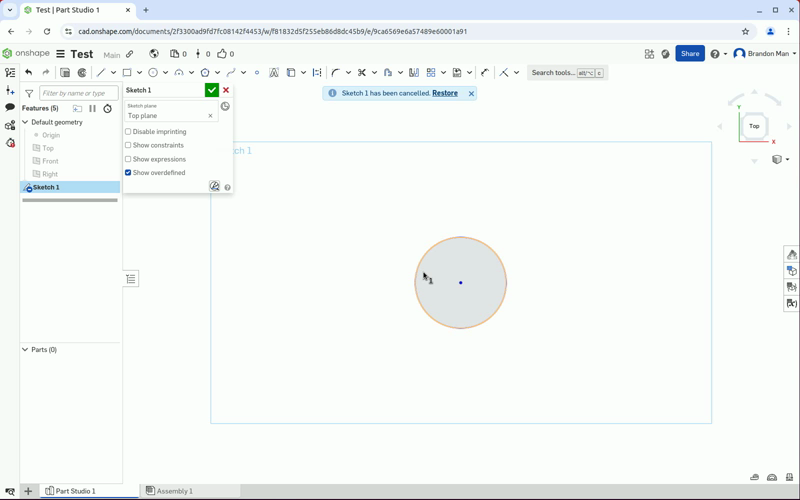
mouse_move(73, 352)
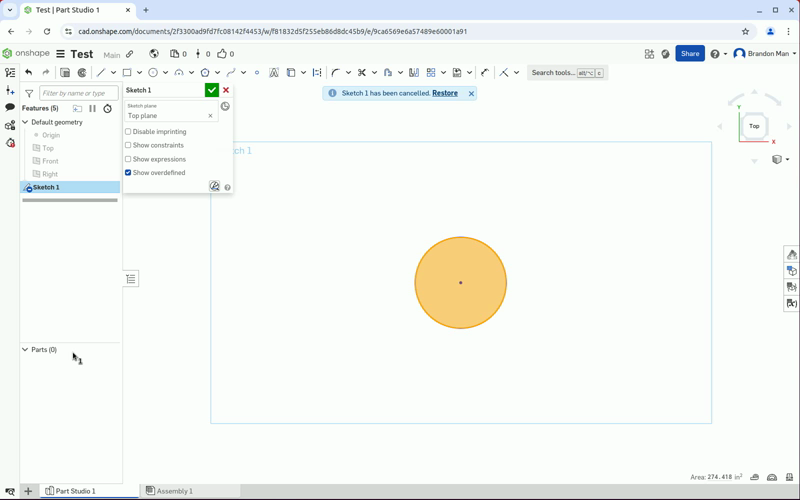
key(shift+y)
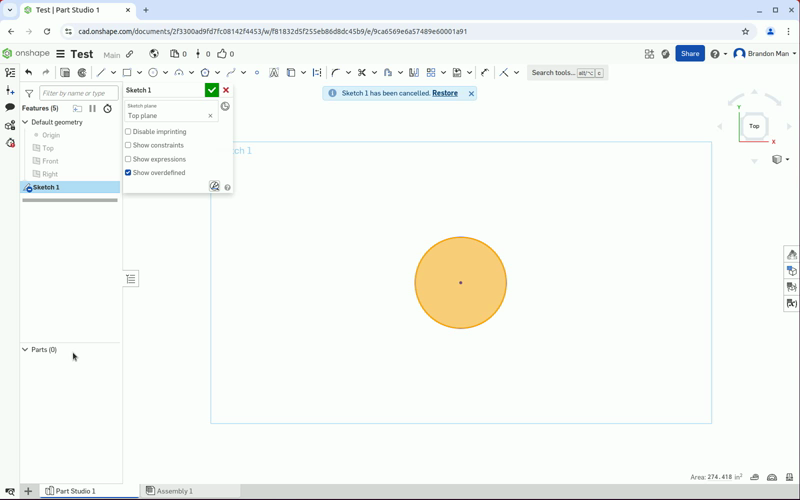
key(shift+e)
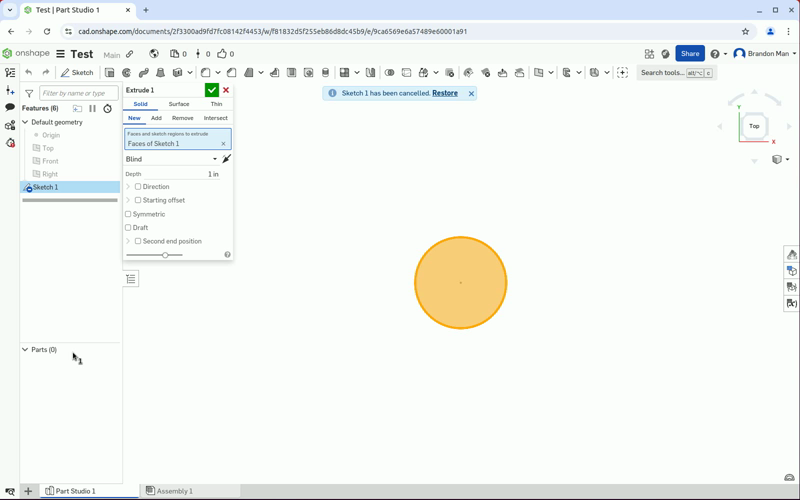
mouse_move(143, 106)
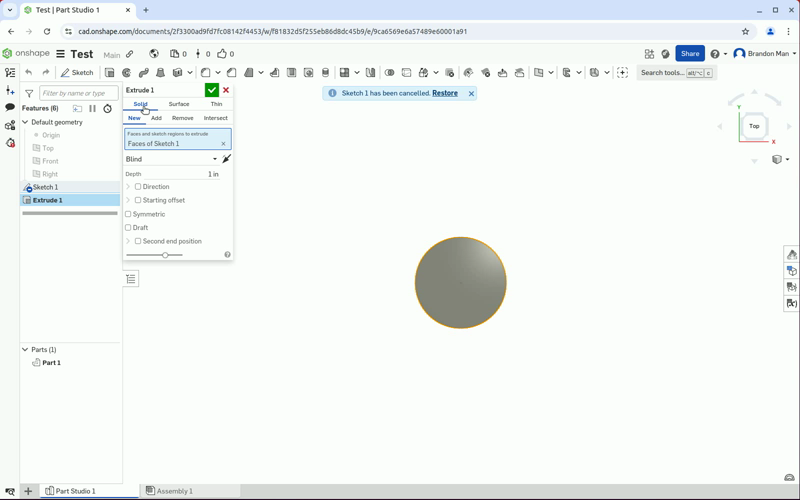
click(143, 106)
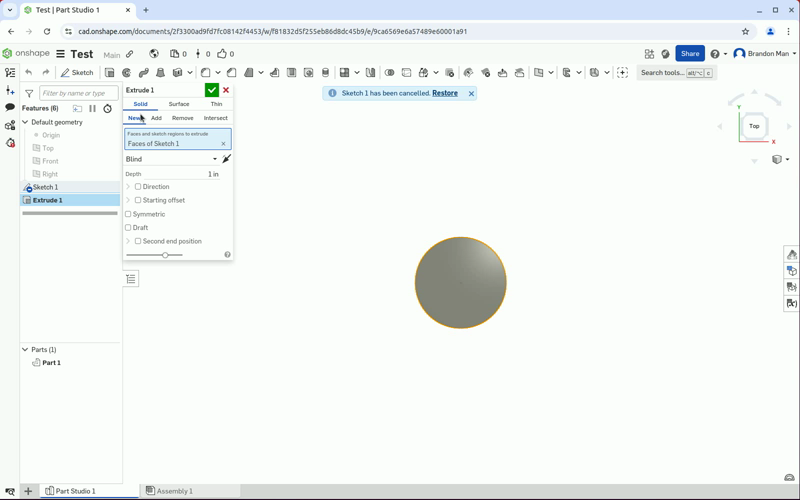
mouse_move(137, 120)
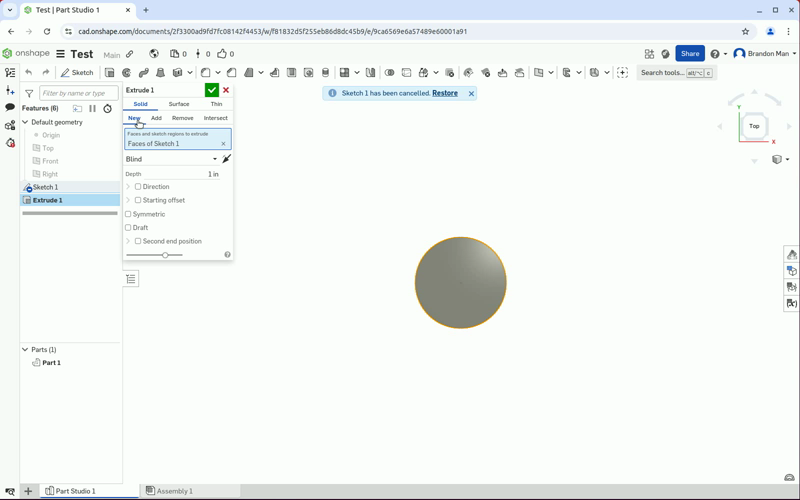
click(137, 120)
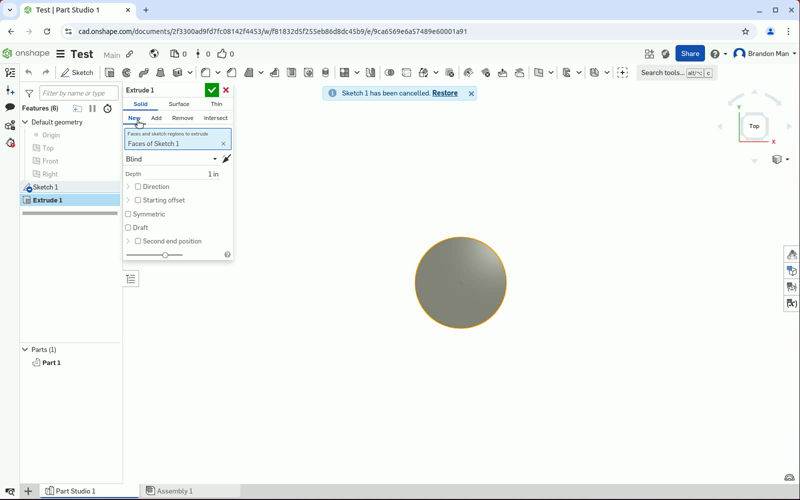
key(tab, 4)
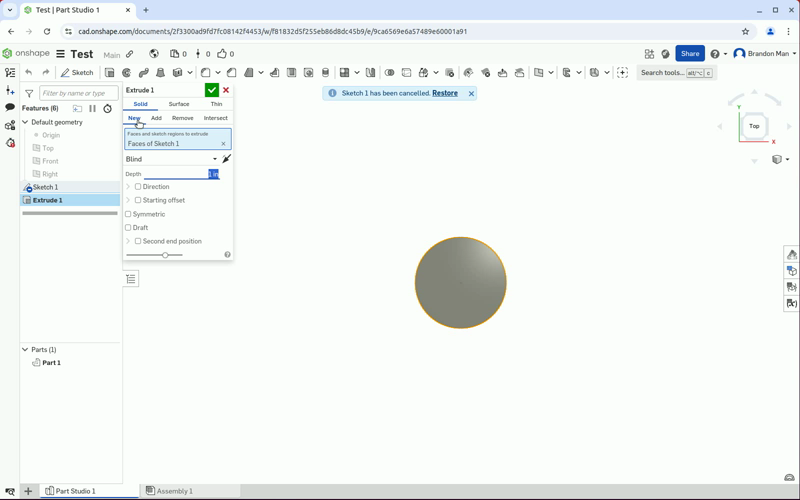
text(16.85)
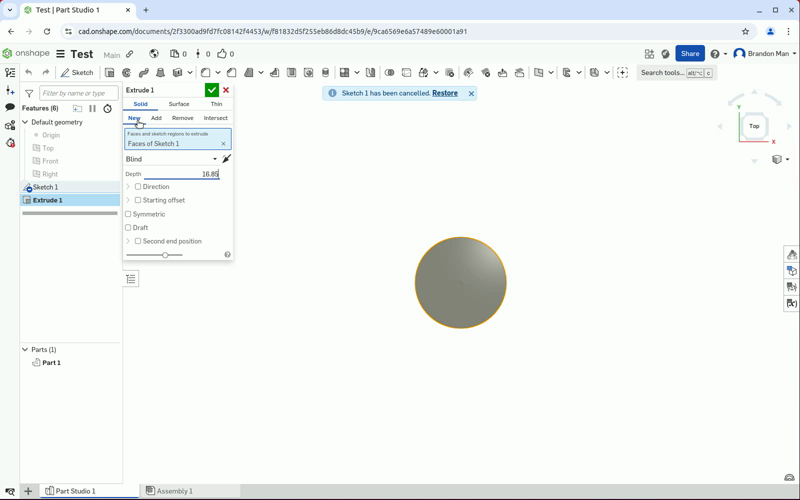
key(enter)
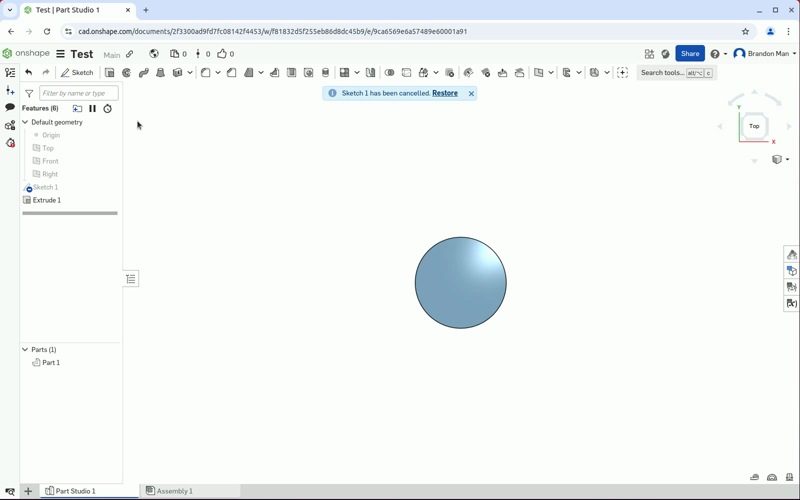
key(shift+h)
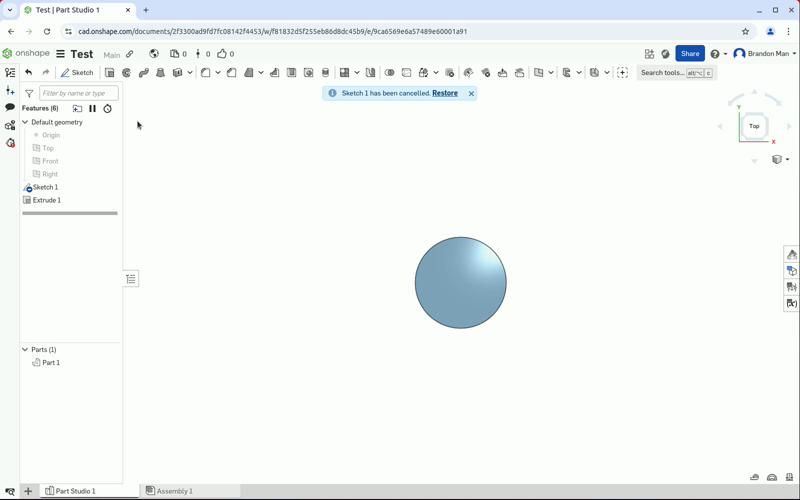
key(shift+h)
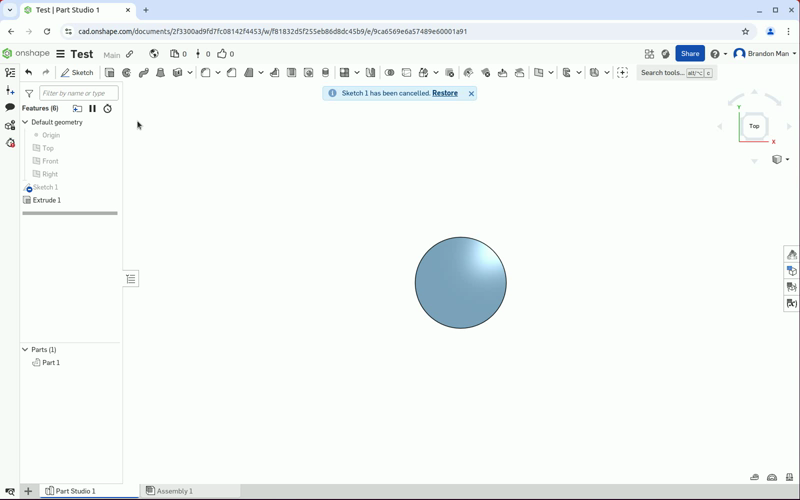
mouse_move(73, 189)
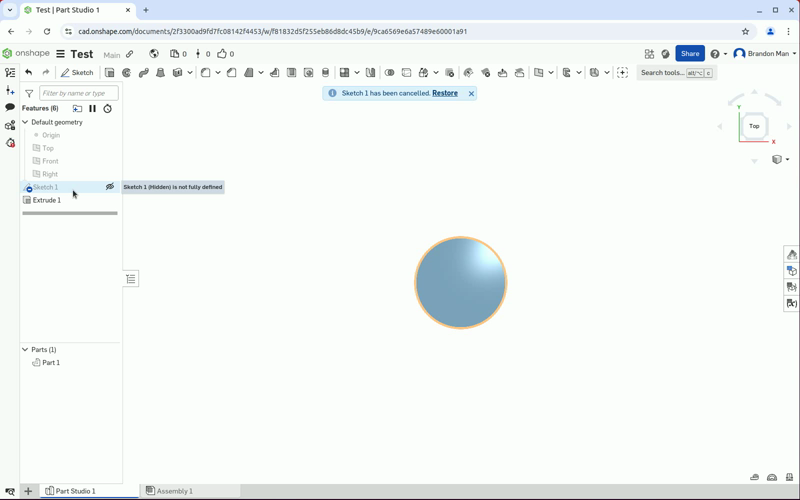
click(73, 189)
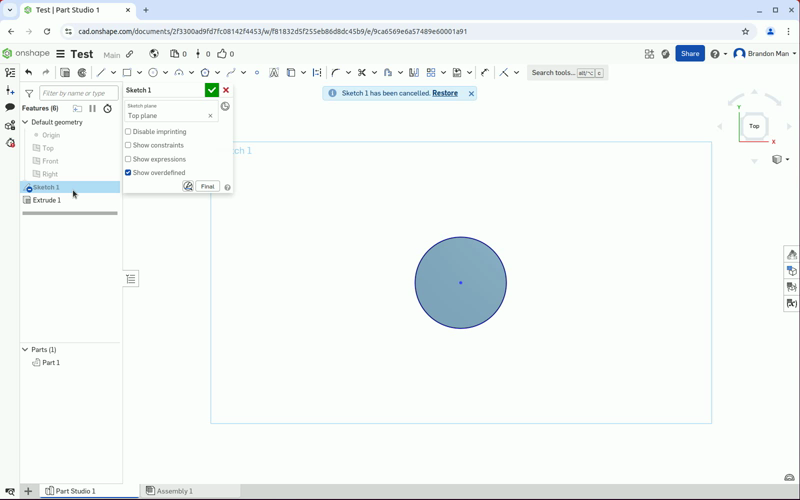
mouse_move(229, 92)
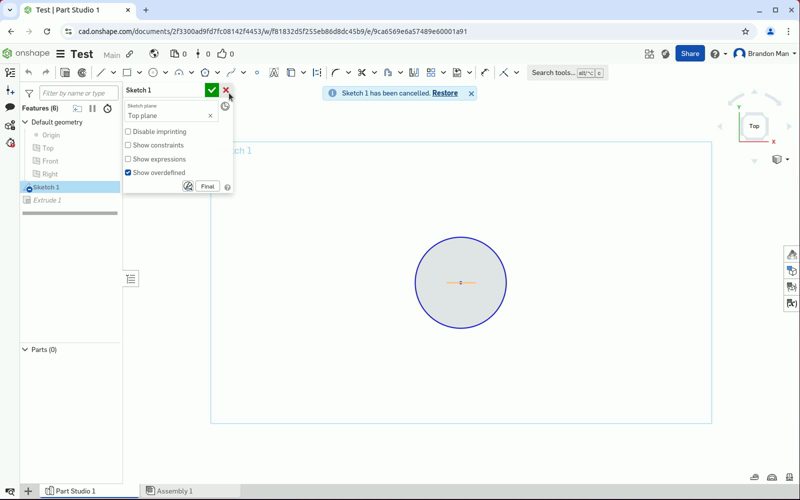
click(229, 92)
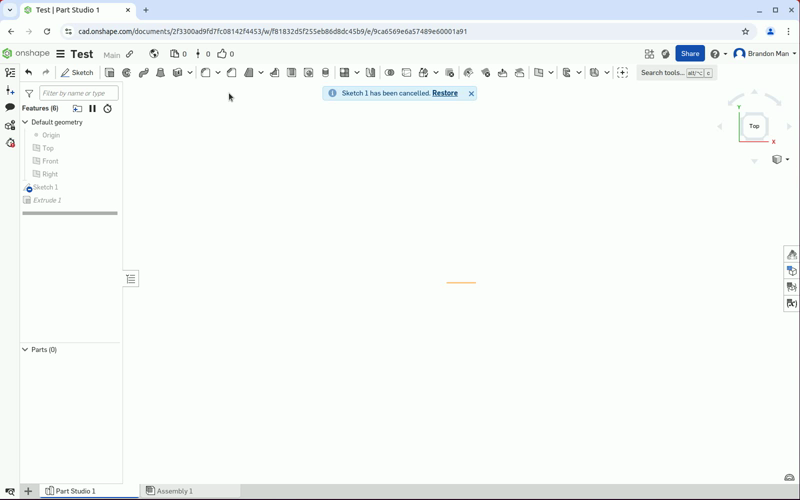
mouse_move(541, 75)
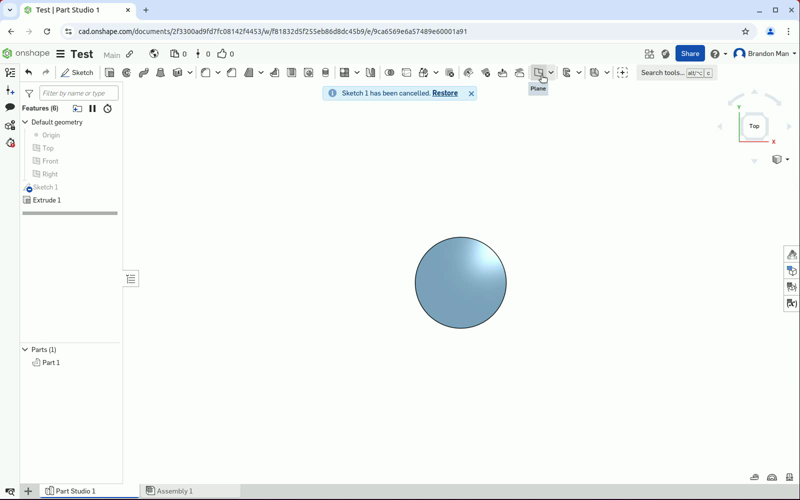
click(541, 75)
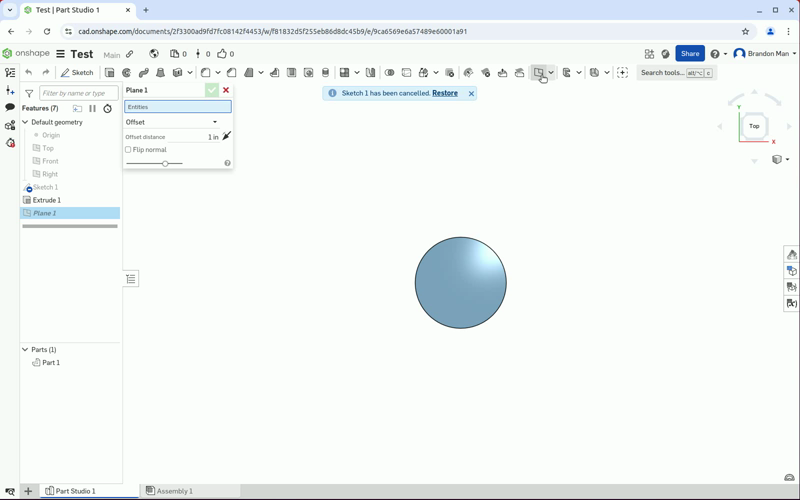
mouse_move(73, 150)
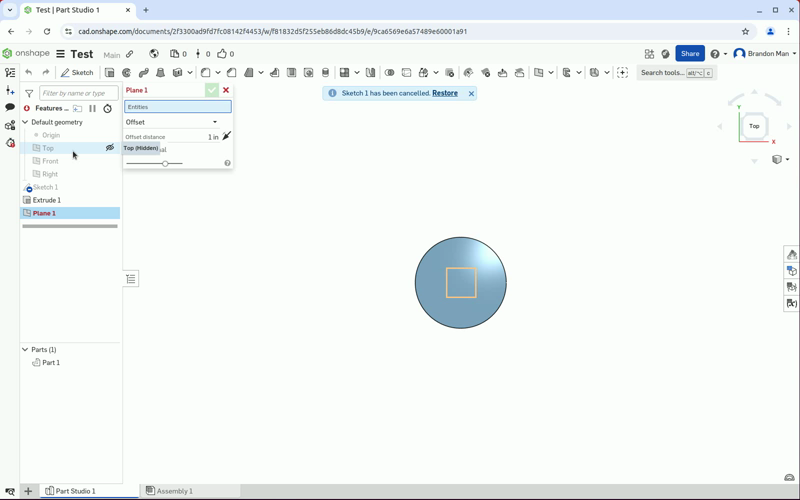
click(73, 150)
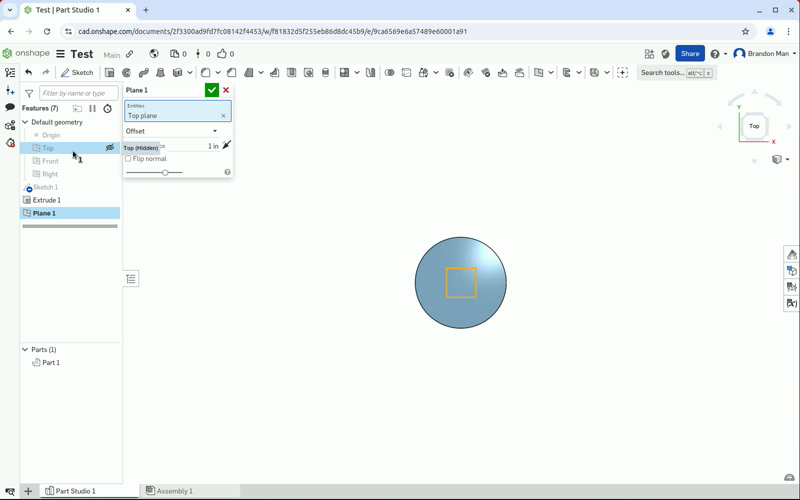
key(tab, 2)
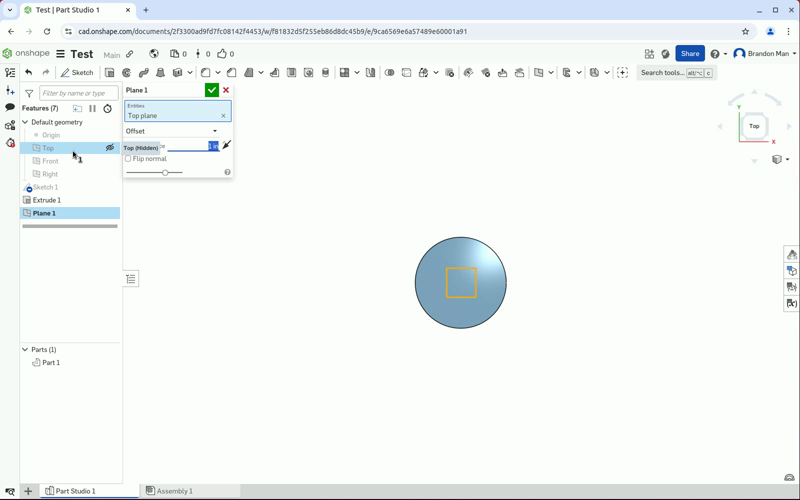
text(16.854)
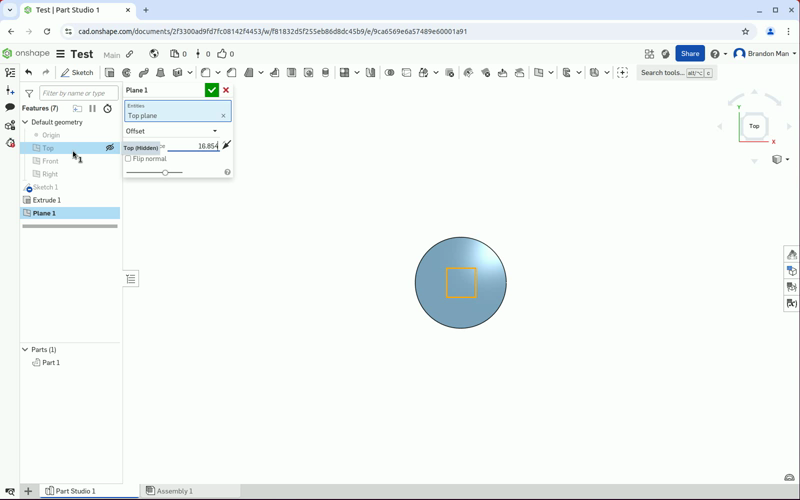
key(enter, 2)
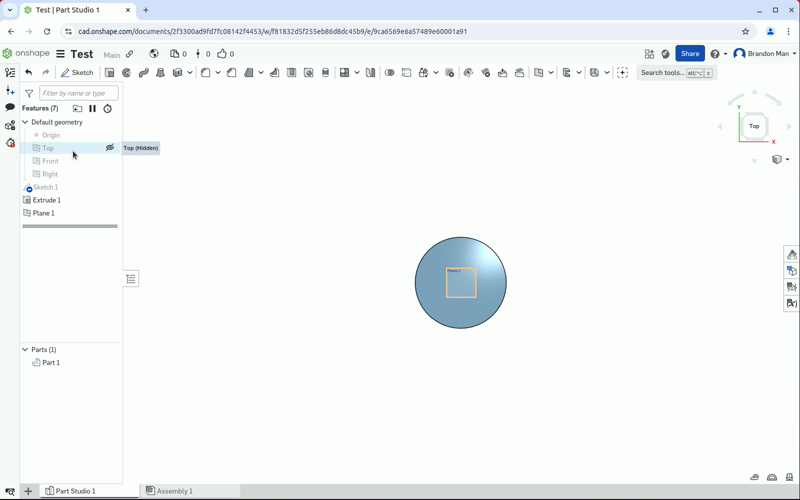
key(shift+s)
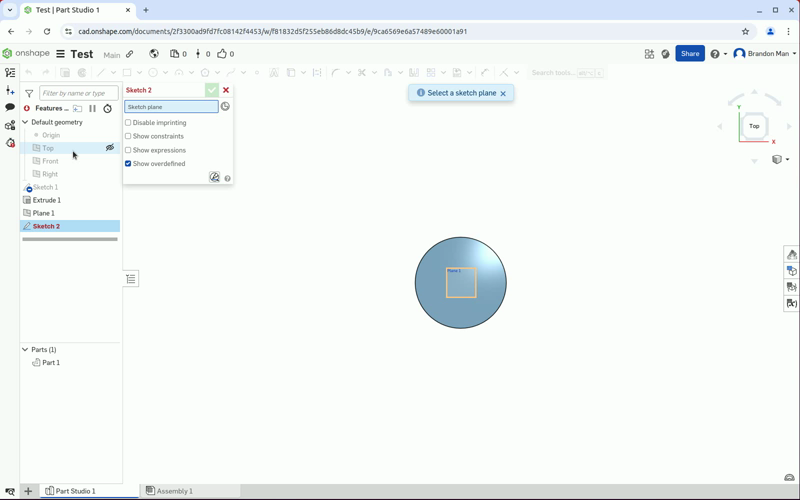
mouse_move(73, 215)
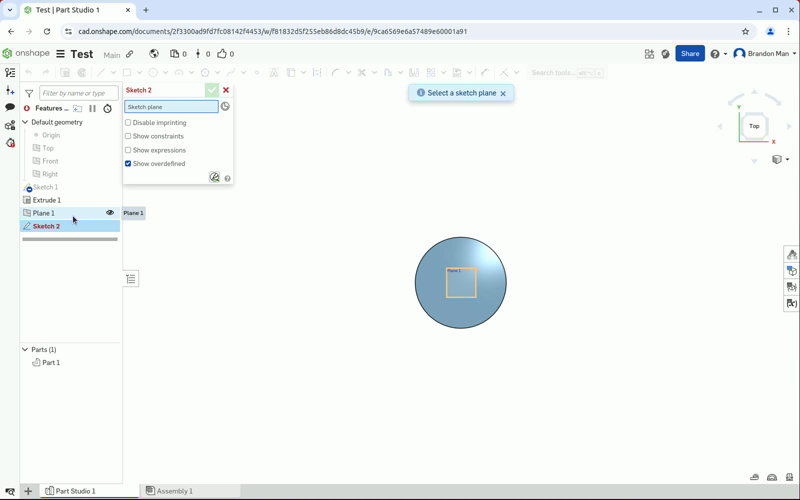
click(73, 215)
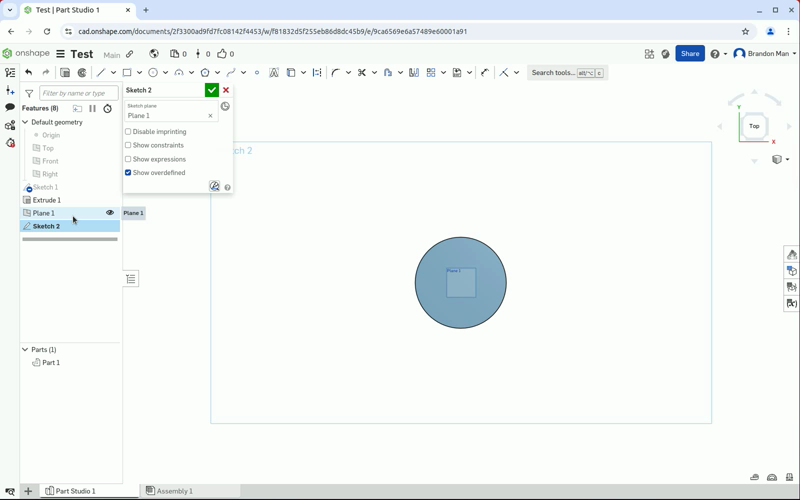
mouse_move(73, 352)
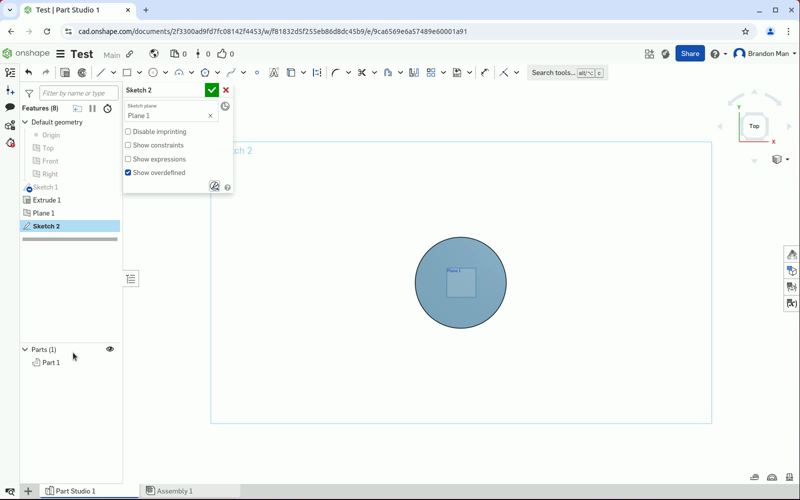
key(y)
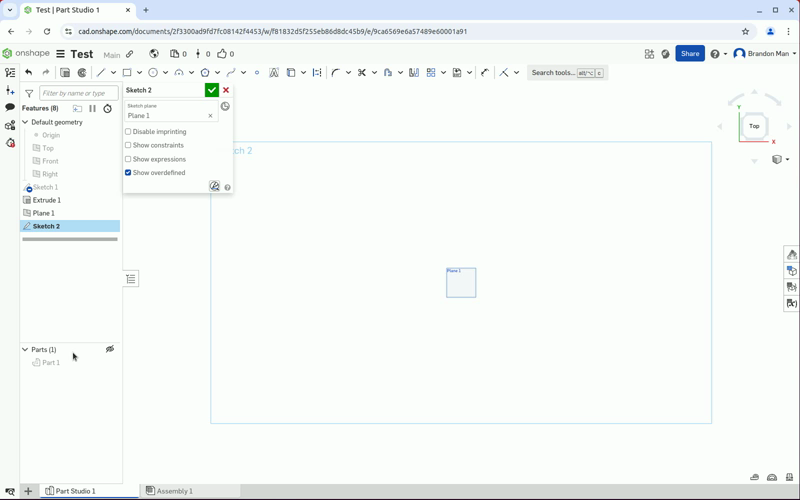
key(c)
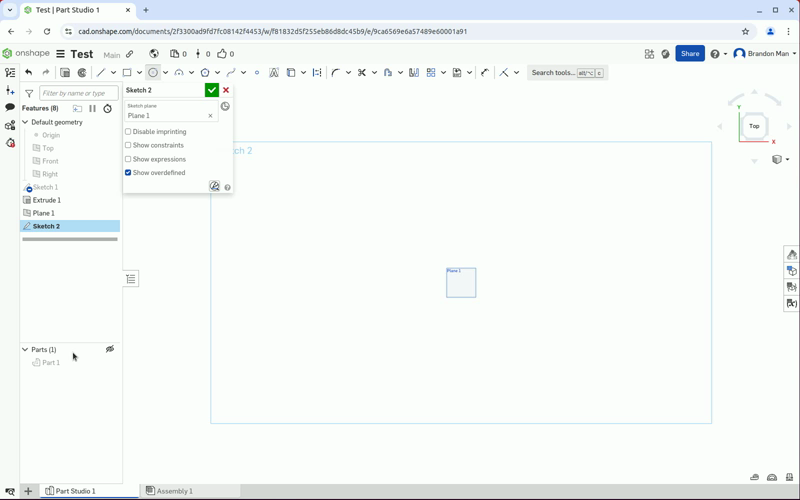
key_down(shift)
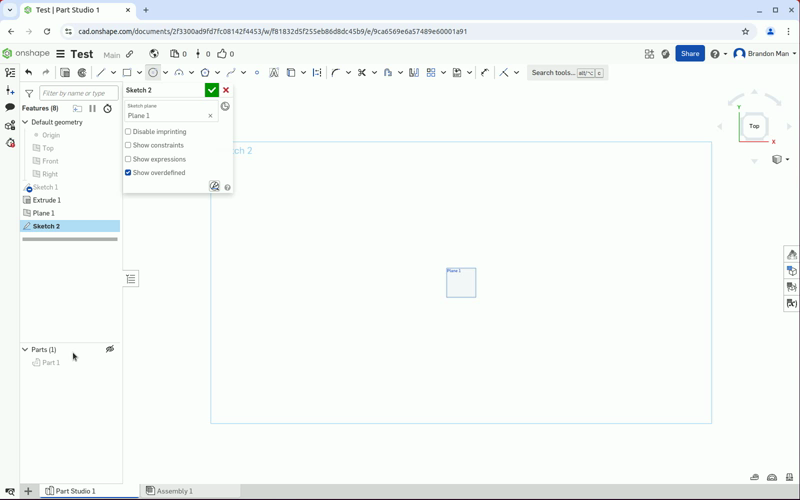
mouse_move(461, 282)
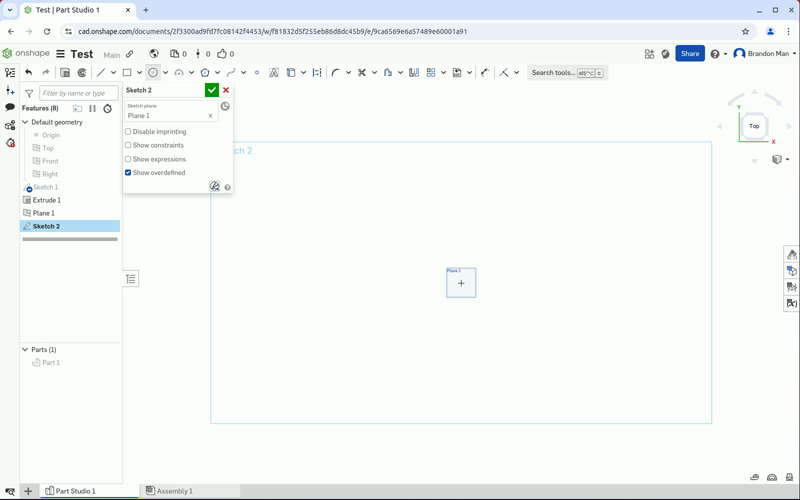
click(461, 282)
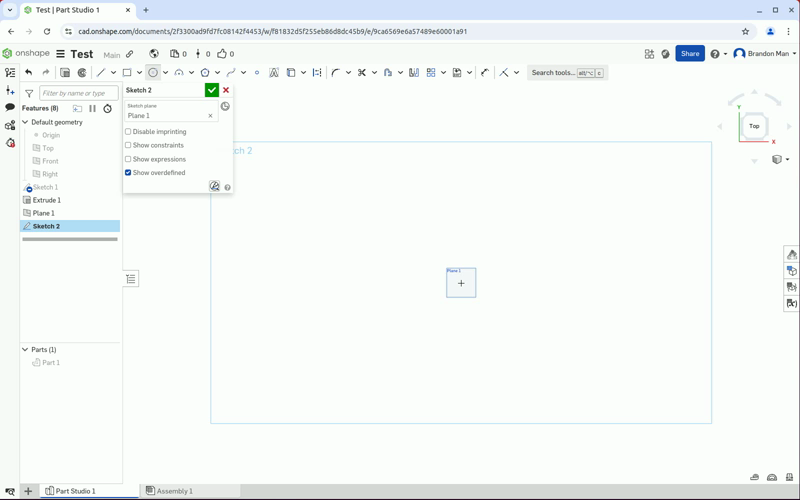
key_up(shift)
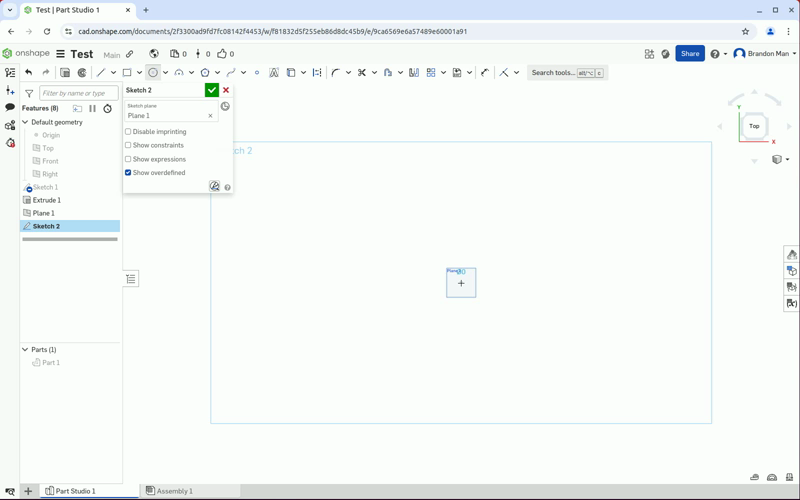
mouse_move(468, 282)
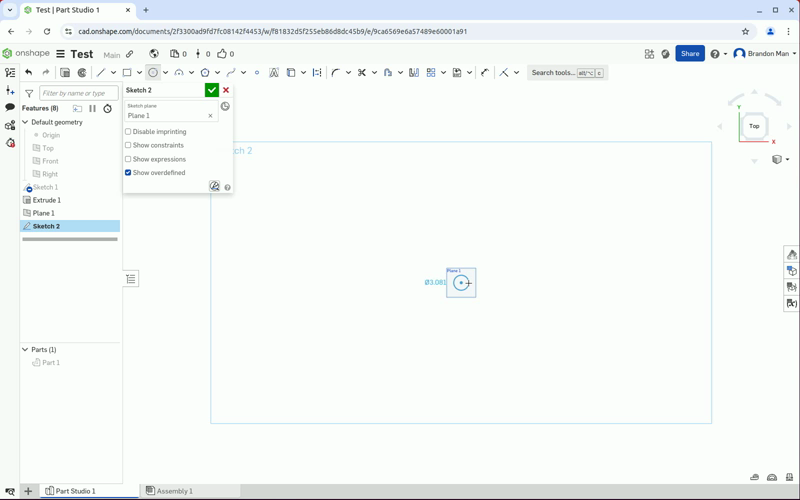
click(468, 282)
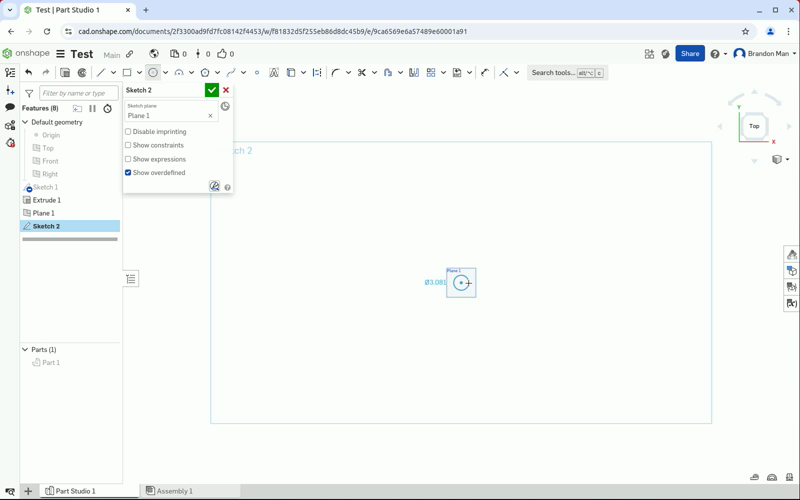
key(esc)
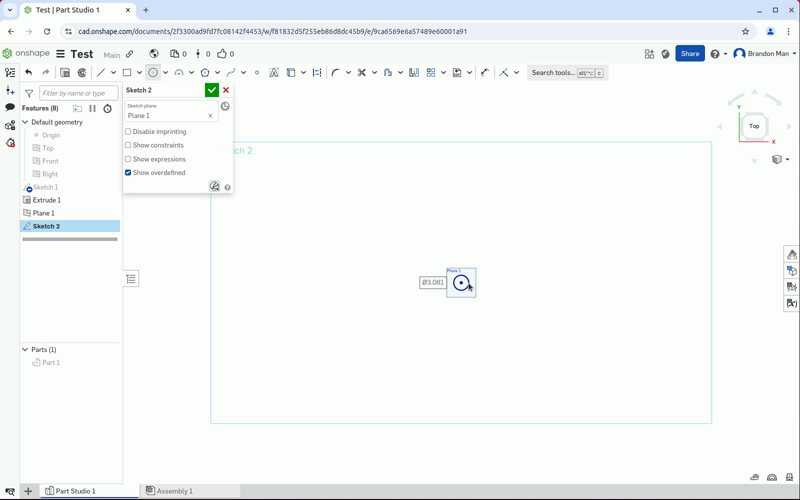
mouse_move(461, 279)
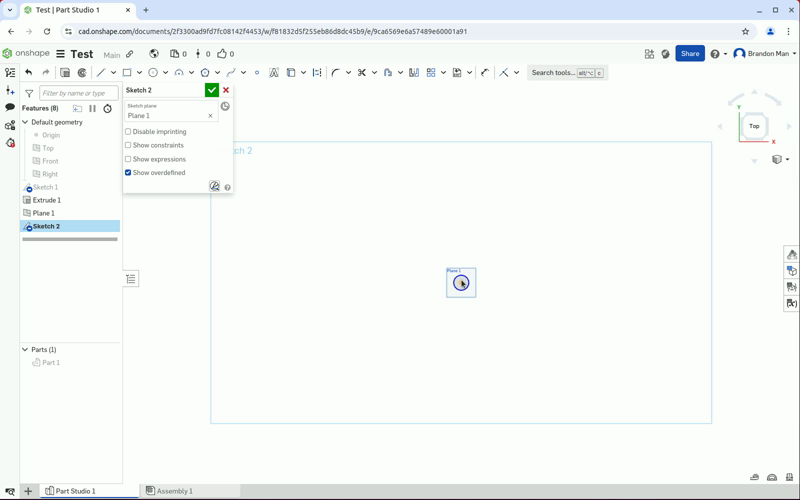
scroll(6)
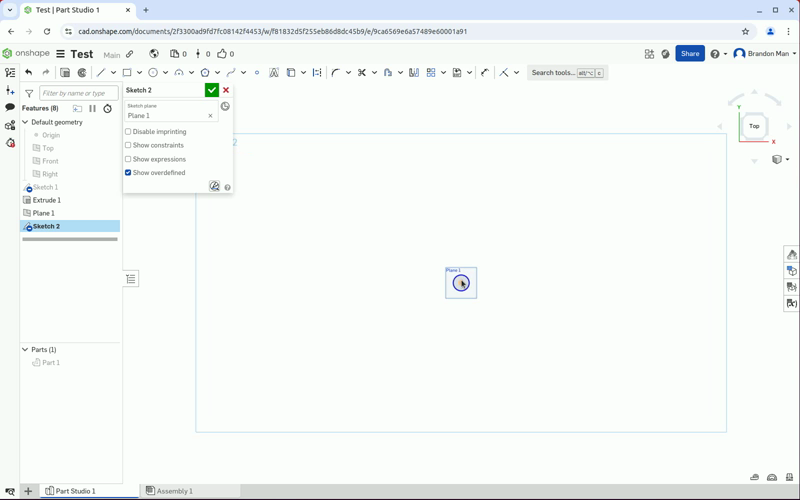
scroll(6)
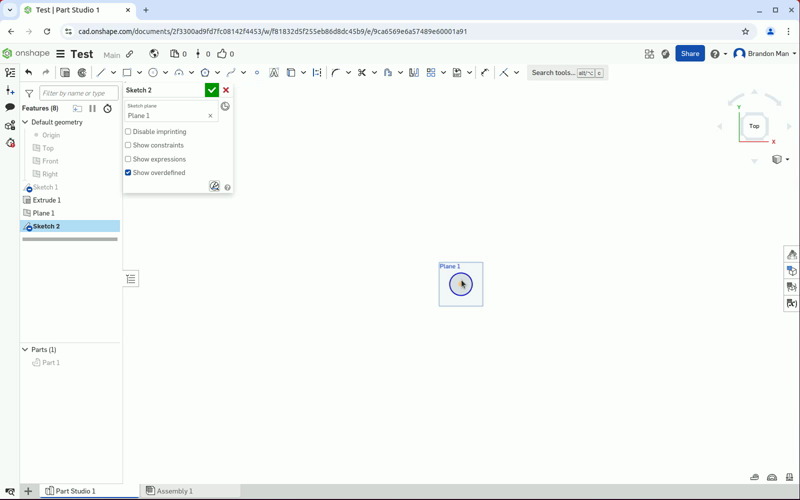
scroll(6)
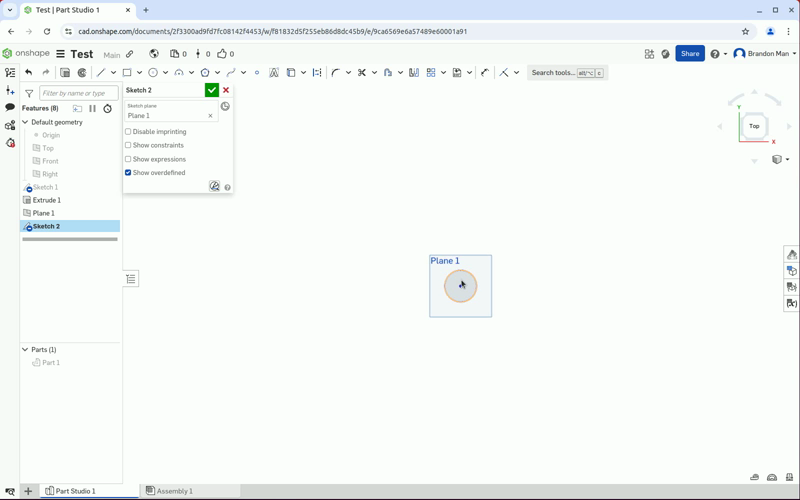
scroll(6)
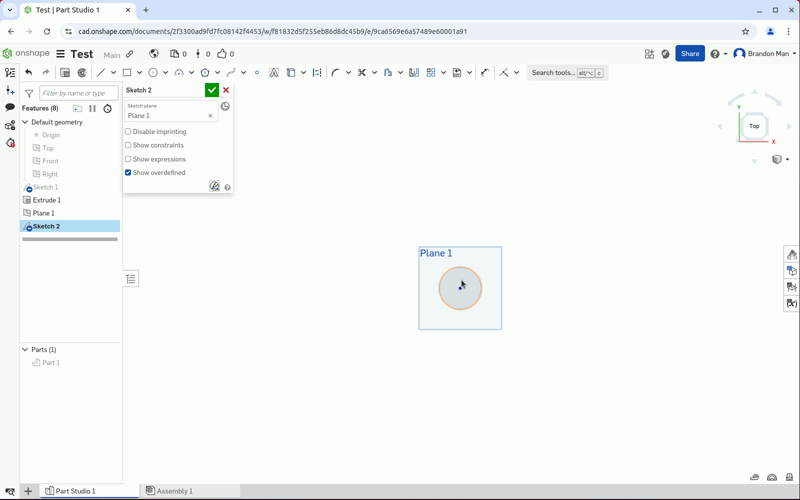
scroll(6)
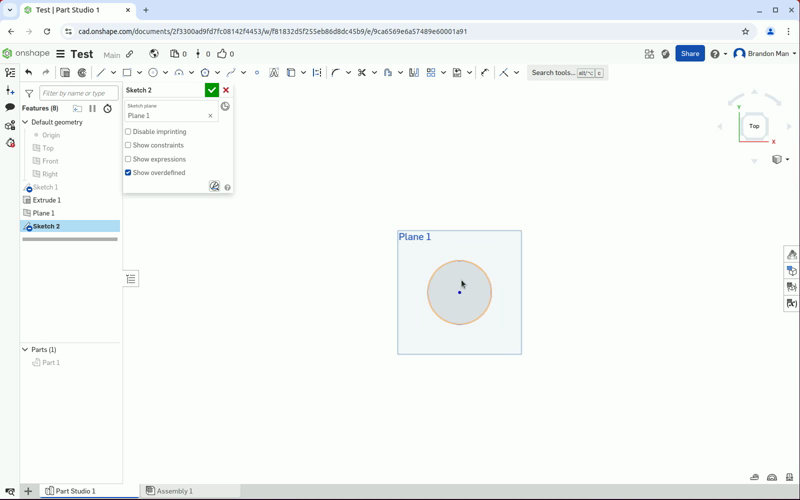
scroll(6)
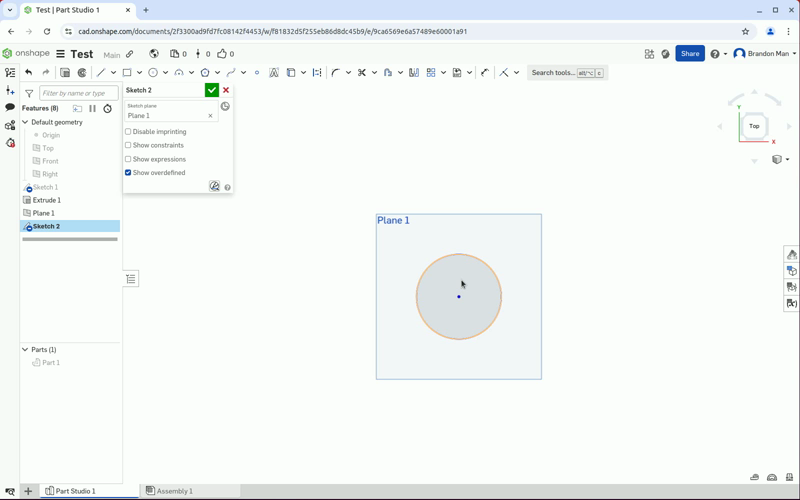
scroll(6)
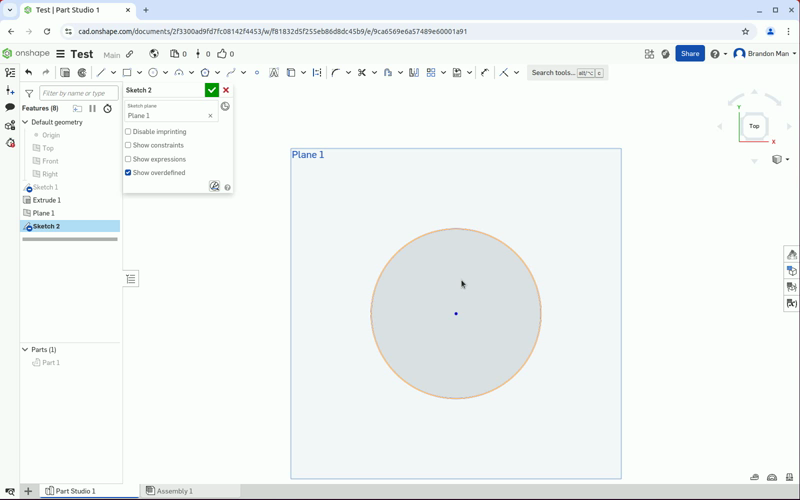
click(461, 279)
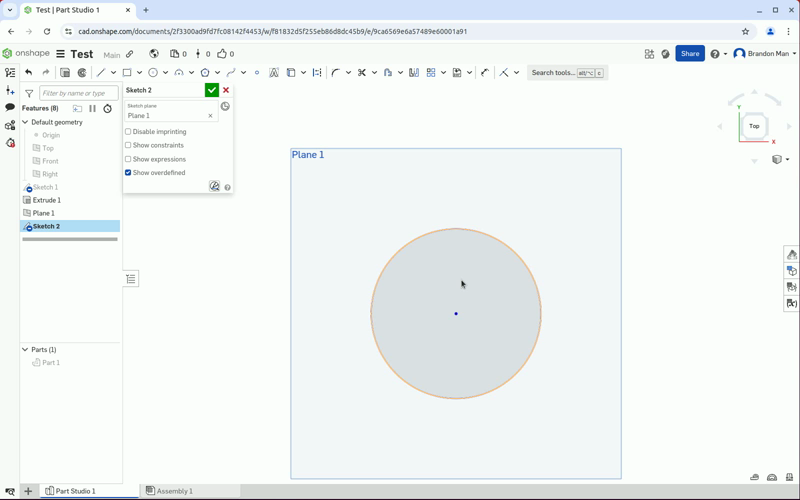
scroll(-6)
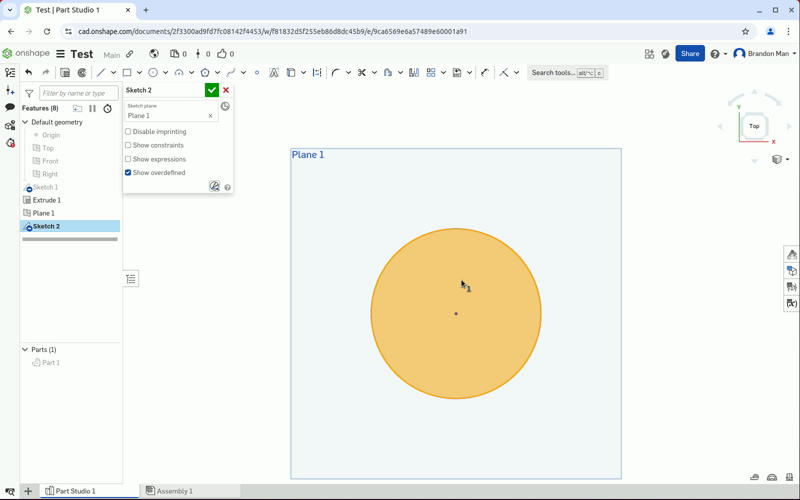
scroll(-6)
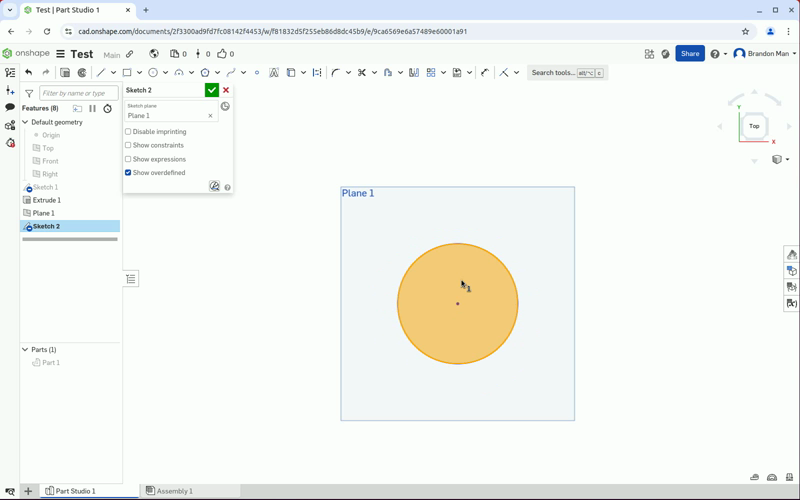
scroll(-6)
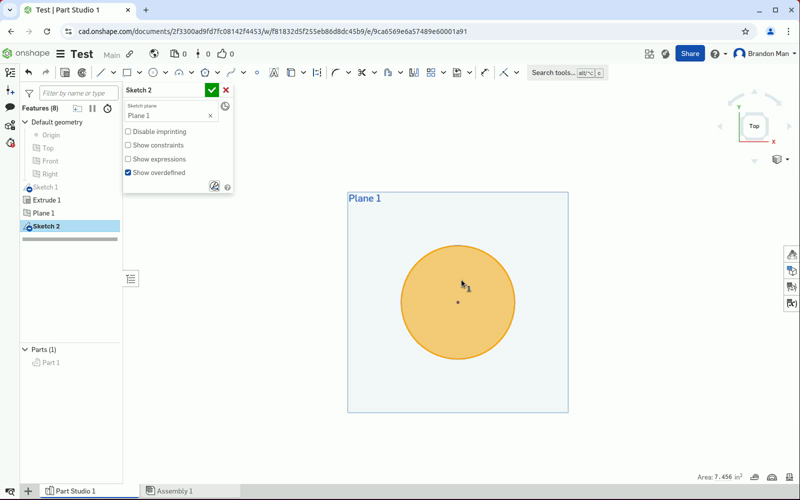
scroll(-6)
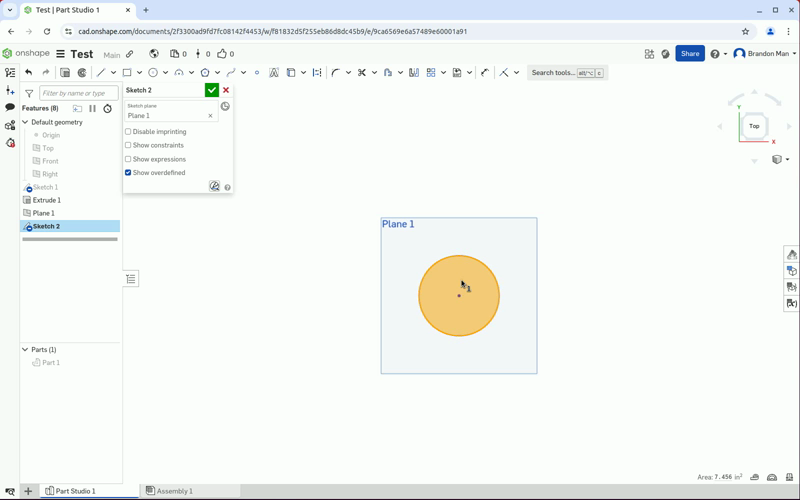
scroll(-6)
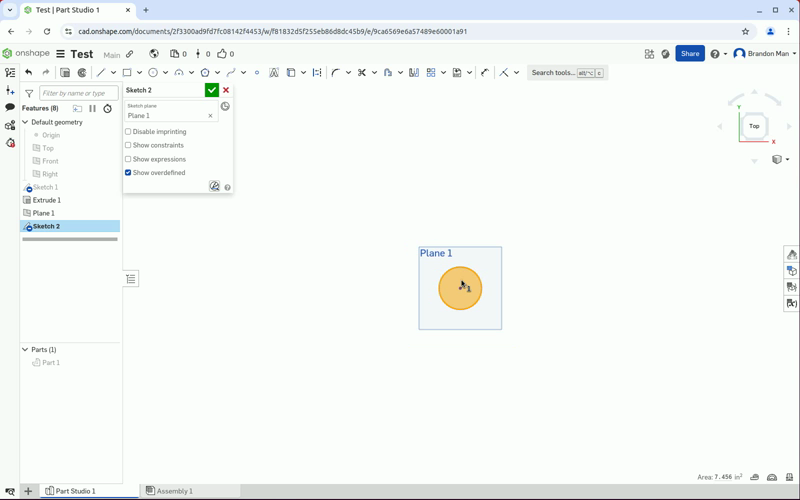
scroll(-6)
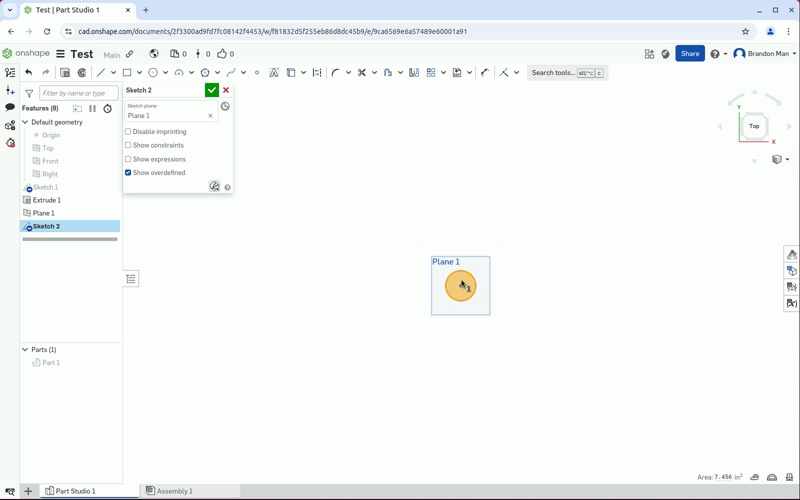
scroll(-6)
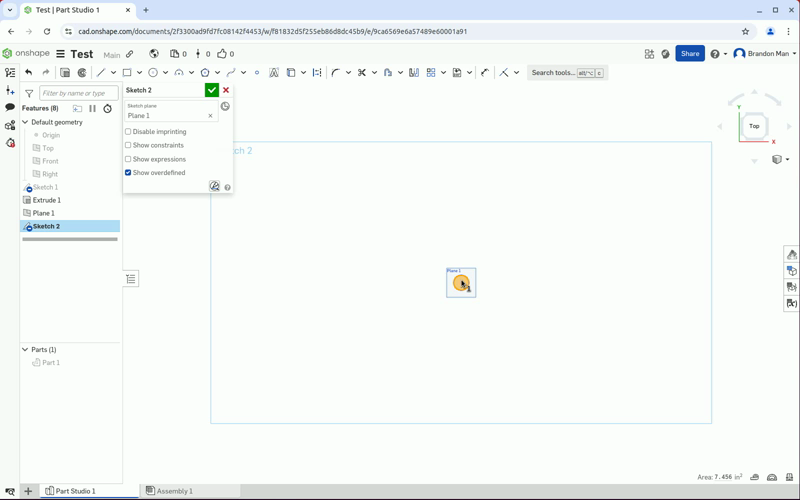
mouse_move(73, 352)
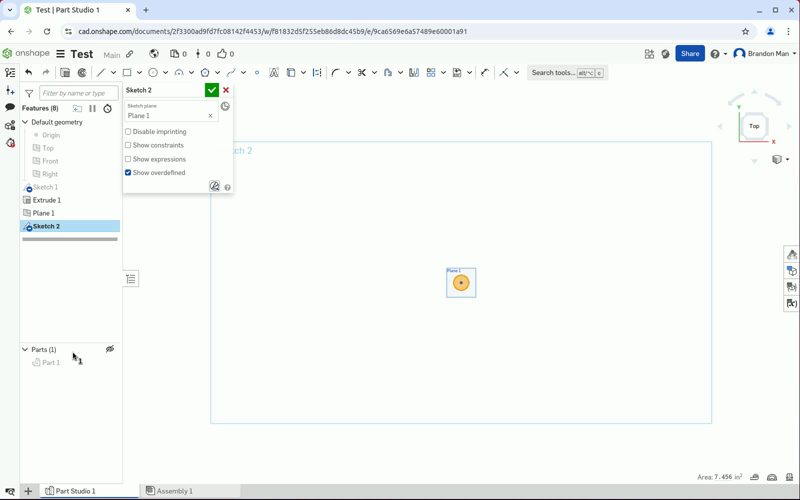
key(shift+y)
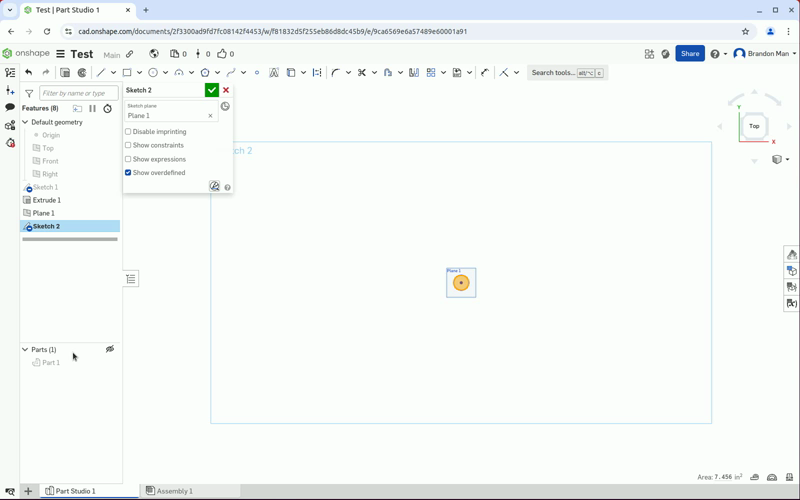
key(shift+e)
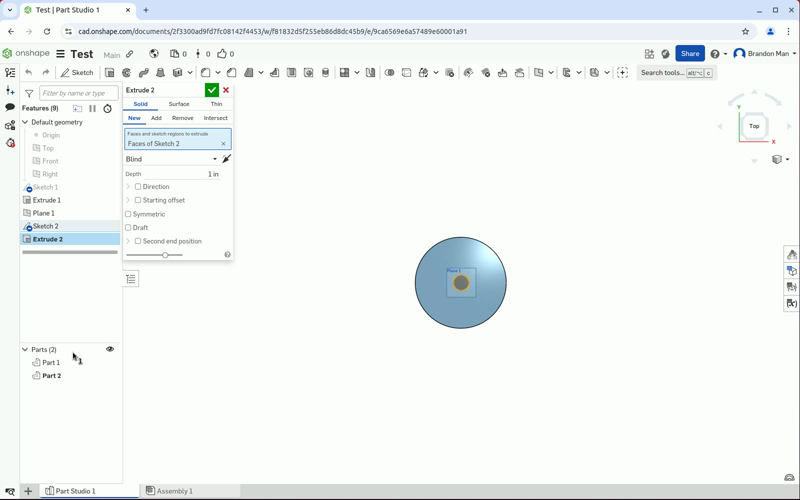
mouse_move(143, 106)
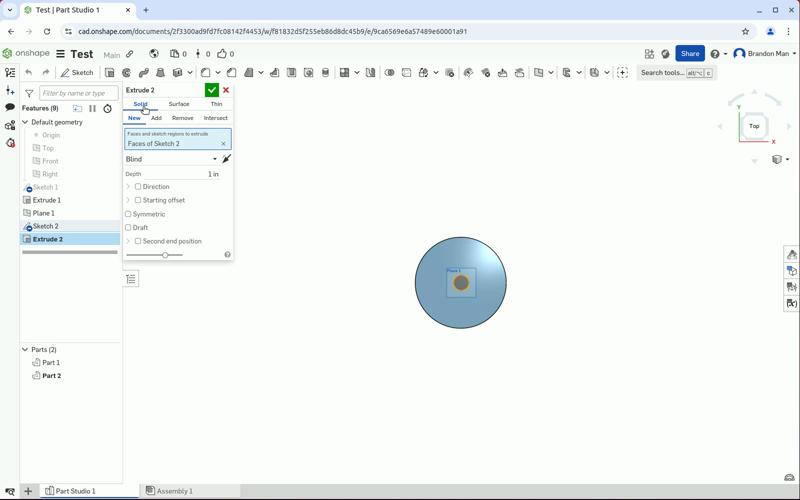
click(143, 106)
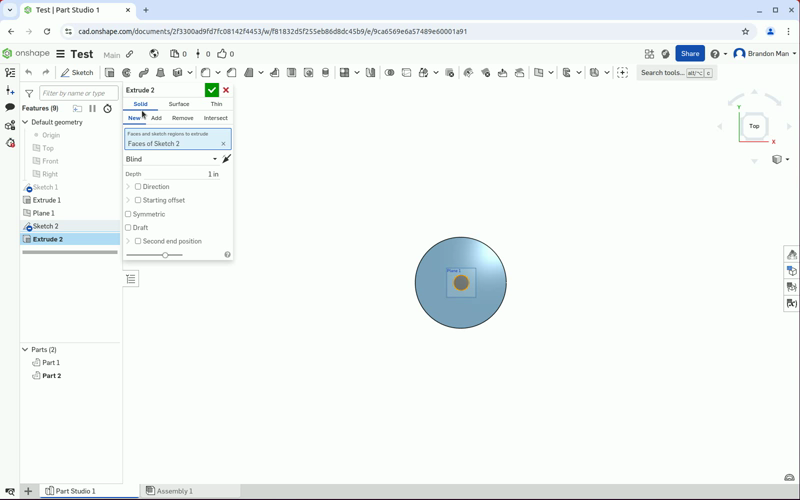
mouse_move(137, 120)
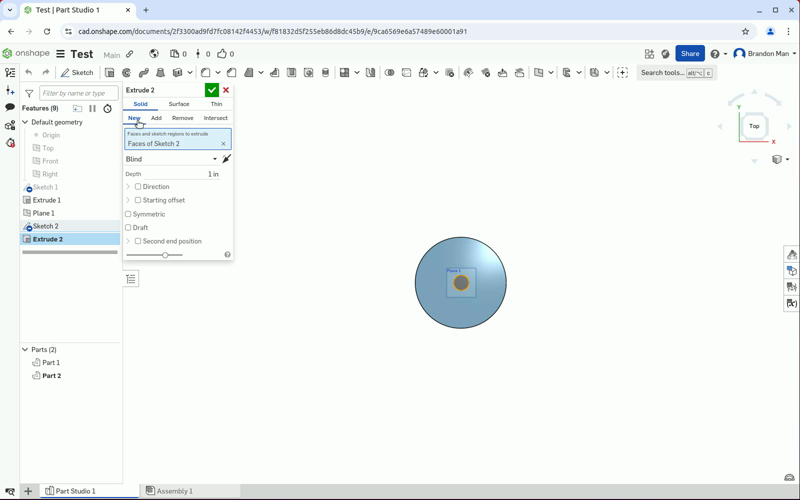
click(137, 120)
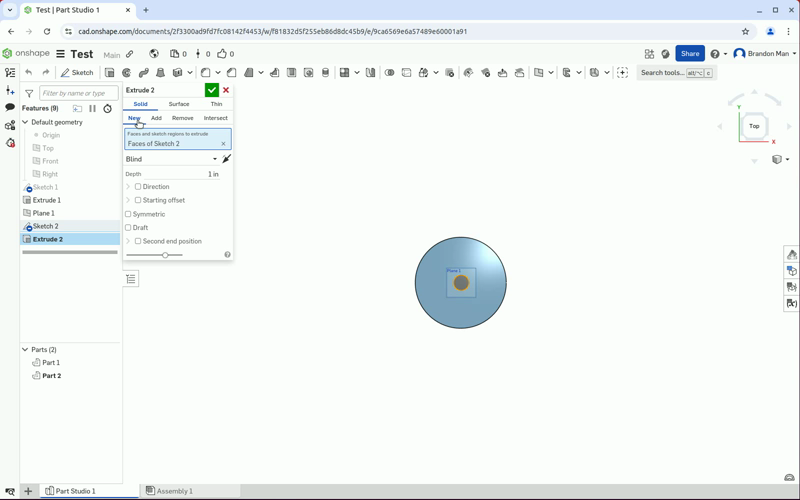
key(tab, 4)
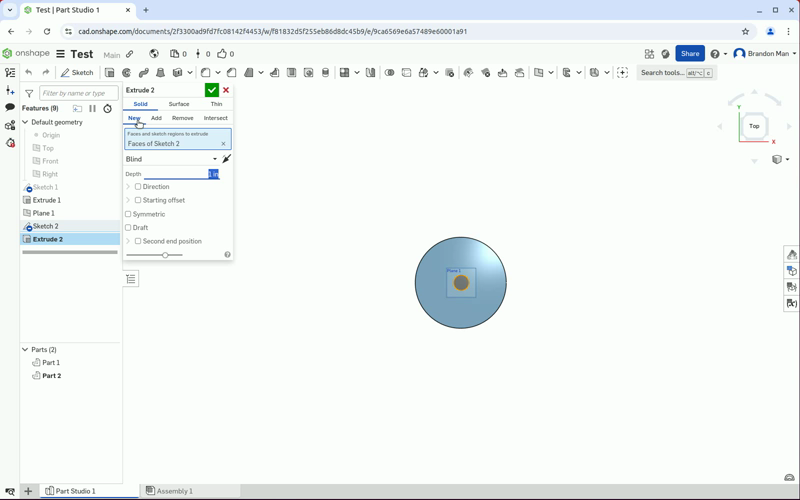
text(6.258)
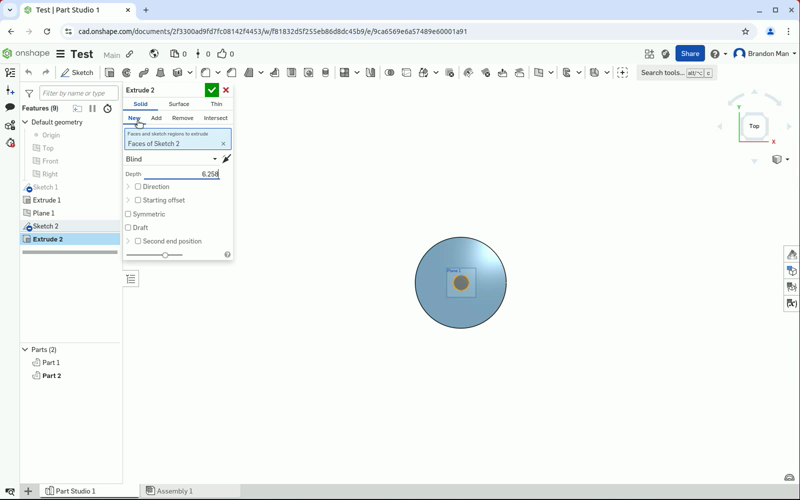
key(enter)
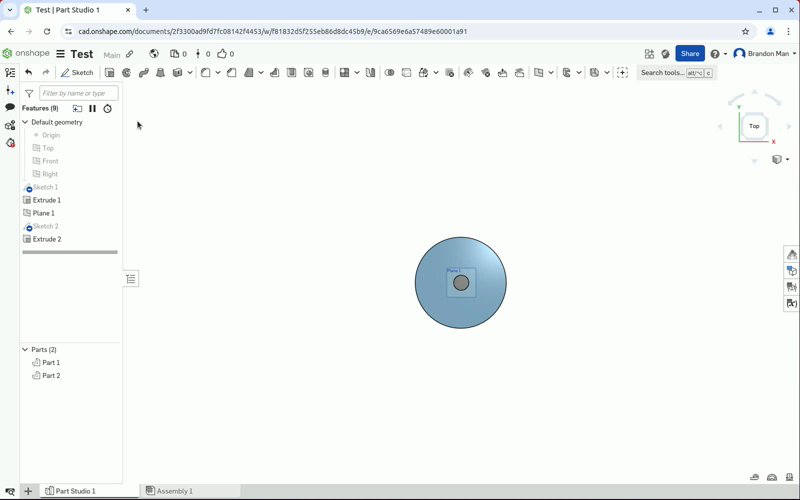
key(shift+h)
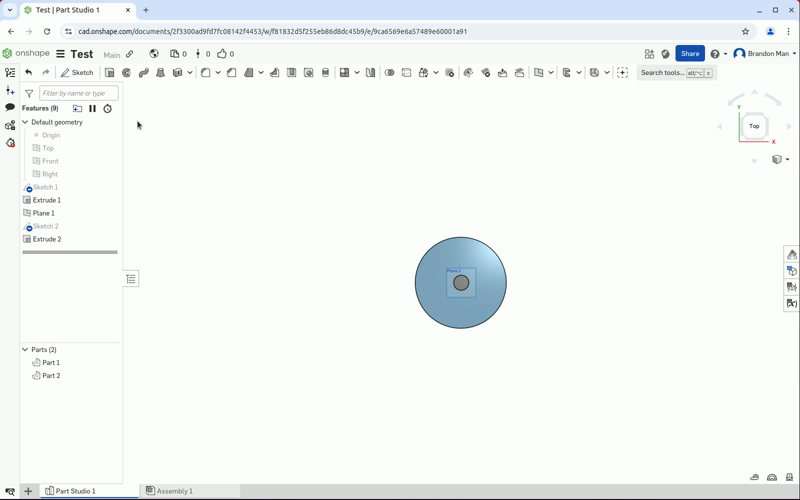
key(shift+h)
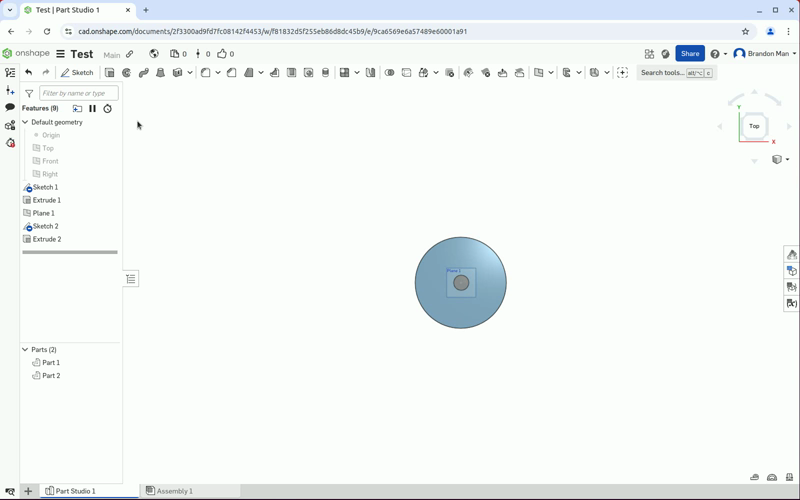
key(shift+7)
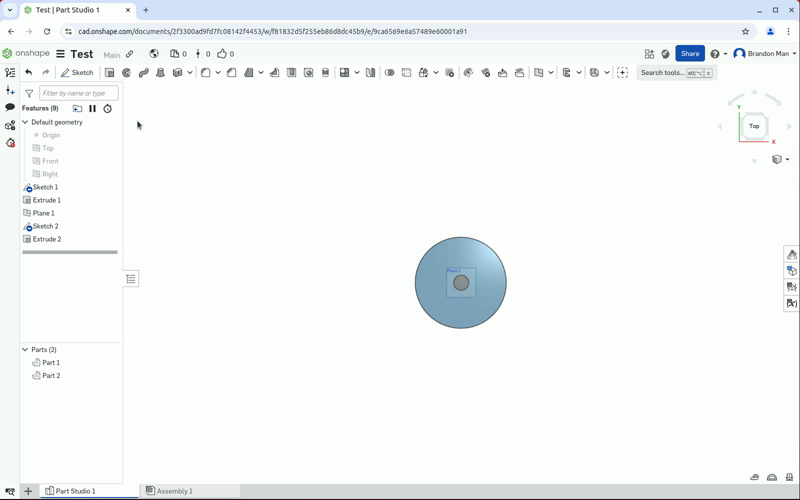
key(up, 3)
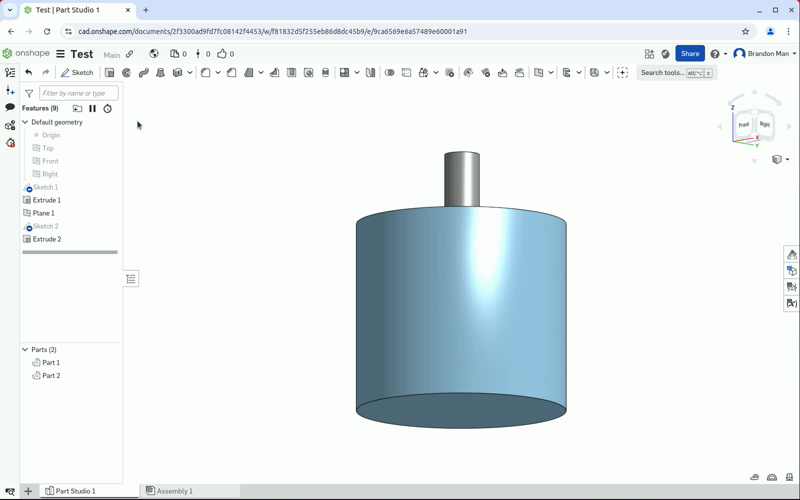
key(left, 3)
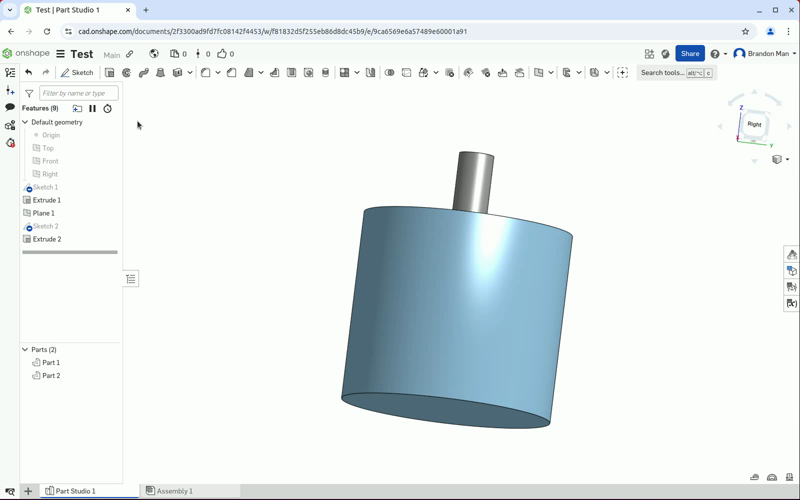
key(right, 3)
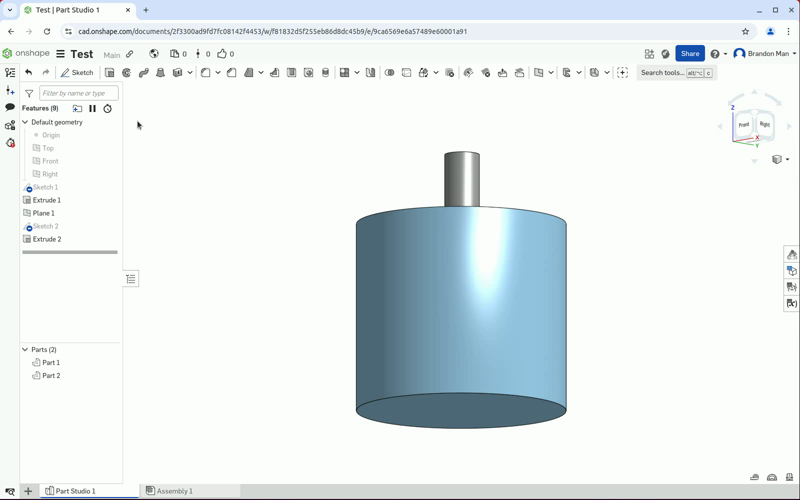
key(down, 3)
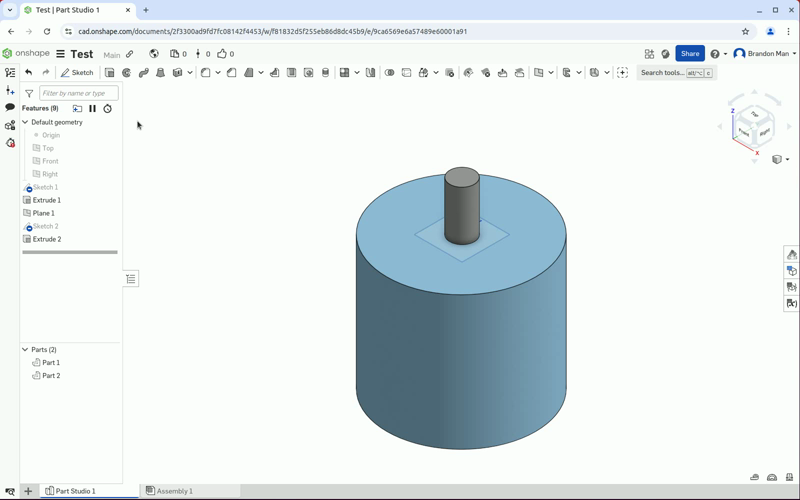
mouse_move(73, 189)
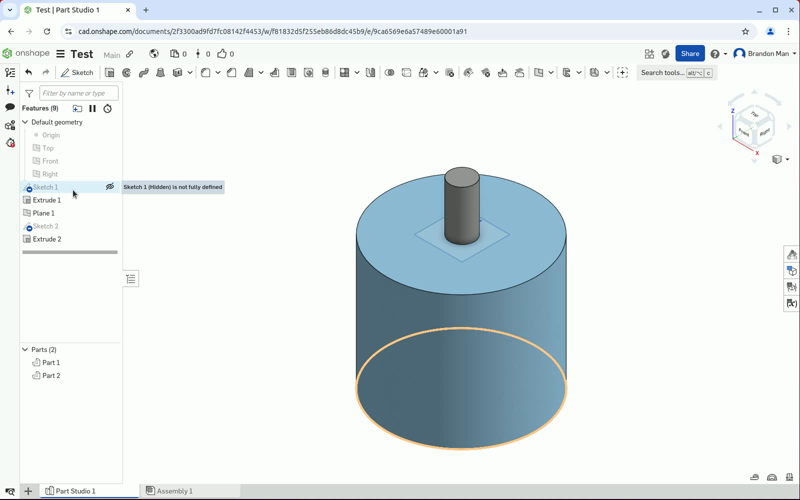
click(73, 189)